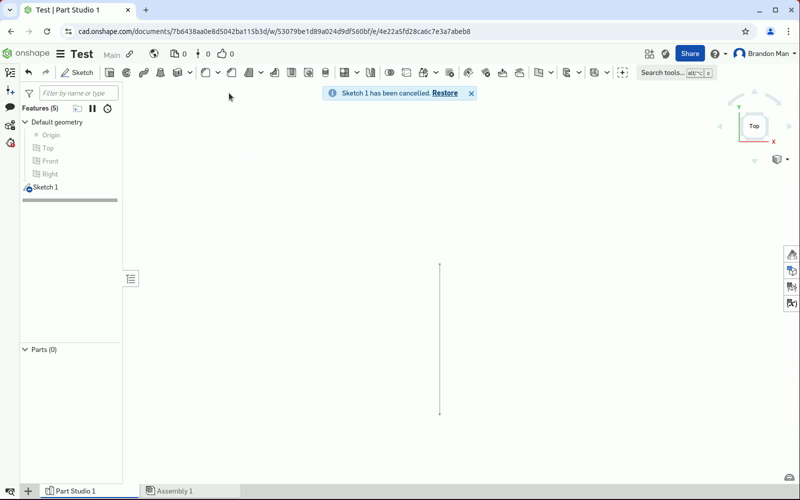
key(shift+h)
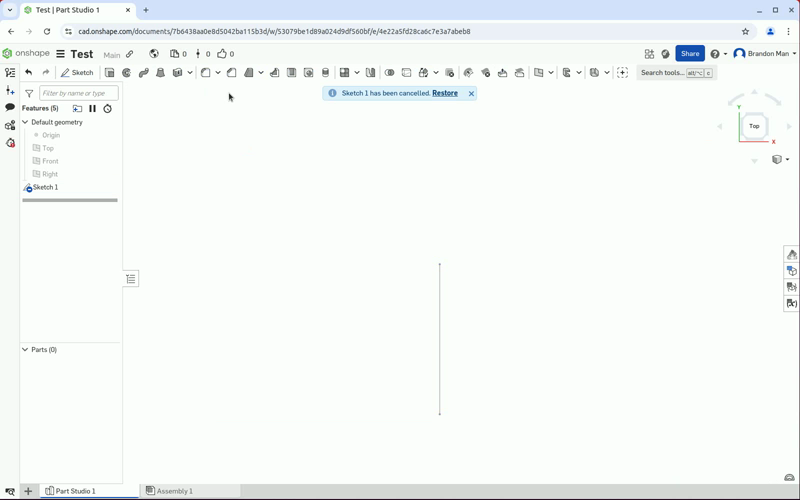
key(shift+s)
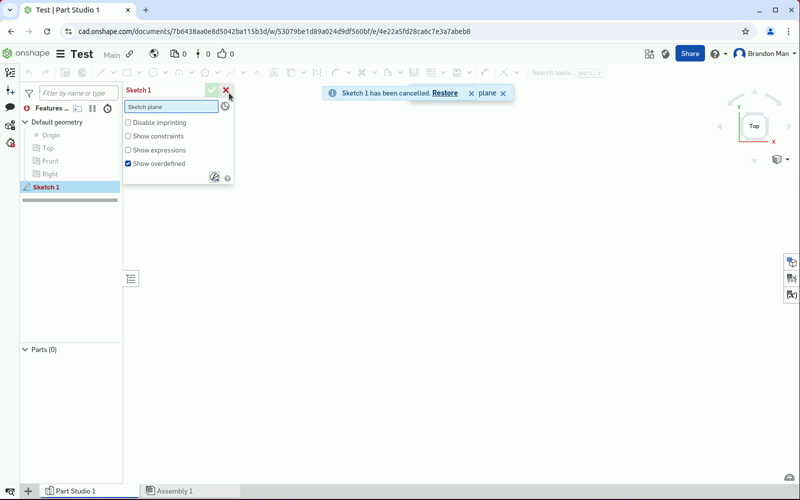
mouse_move(73, 150)
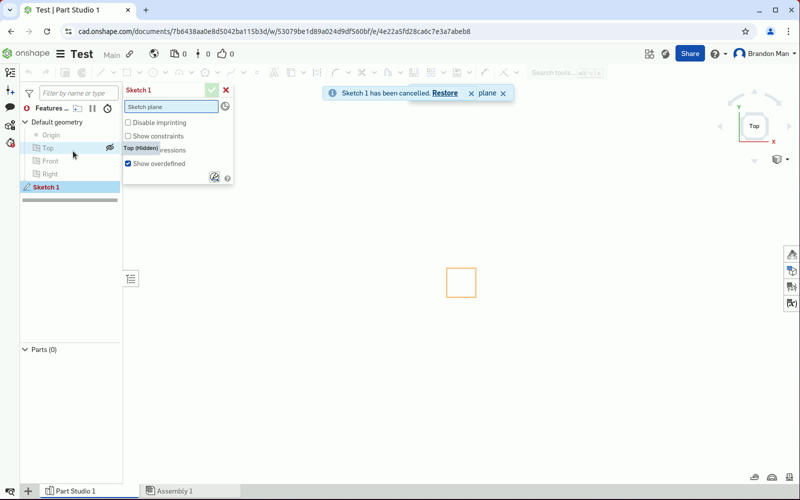
click(73, 150)
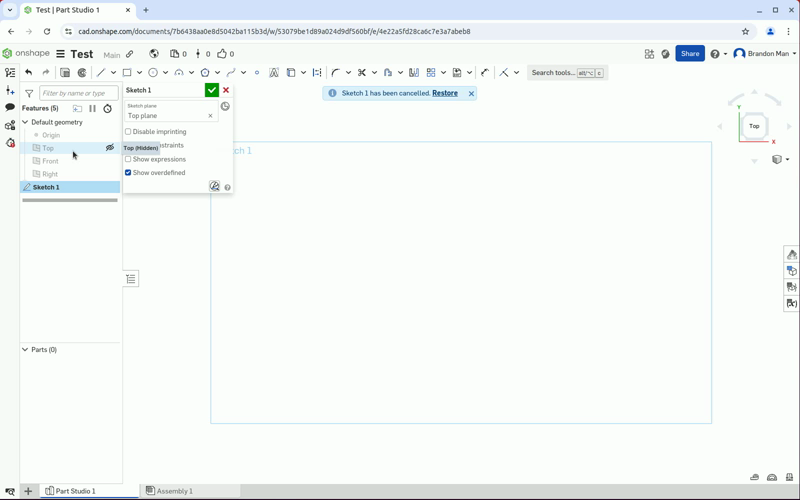
mouse_move(73, 352)
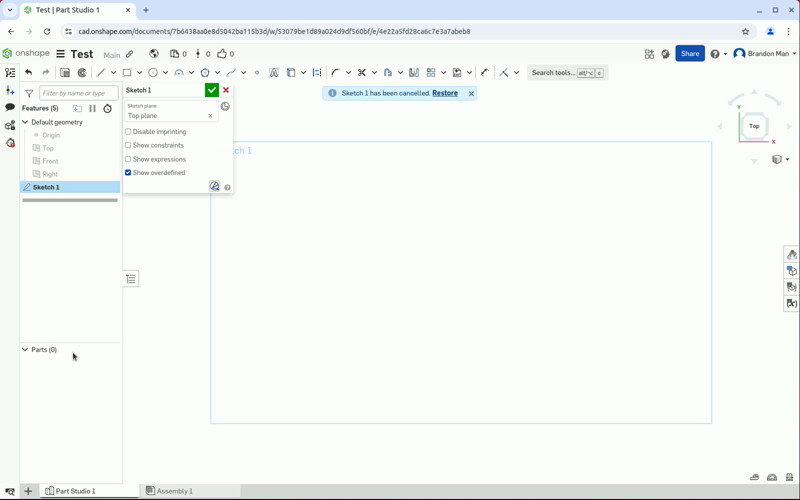
key(y)
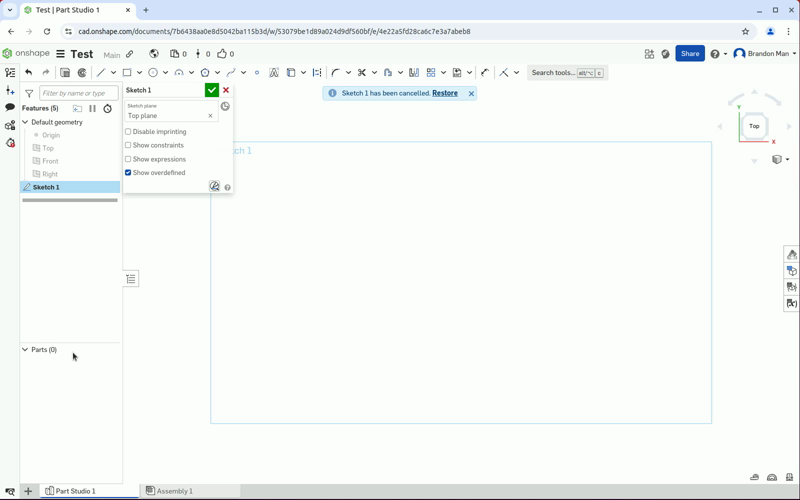
key(c)
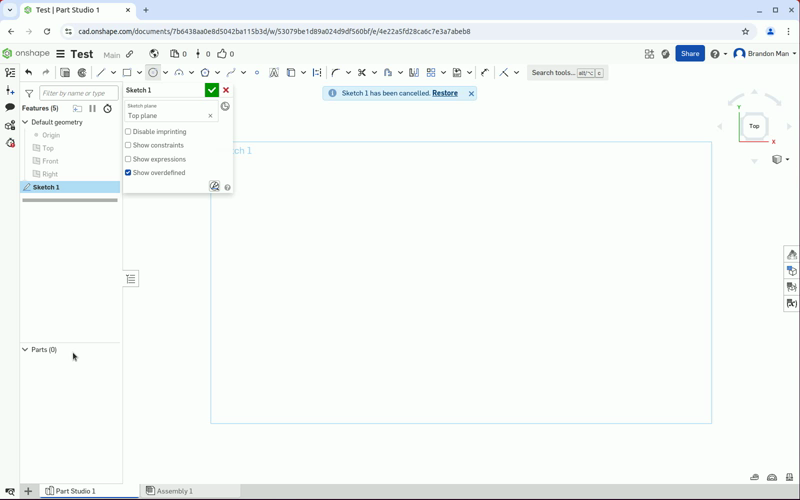
key_down(shift)
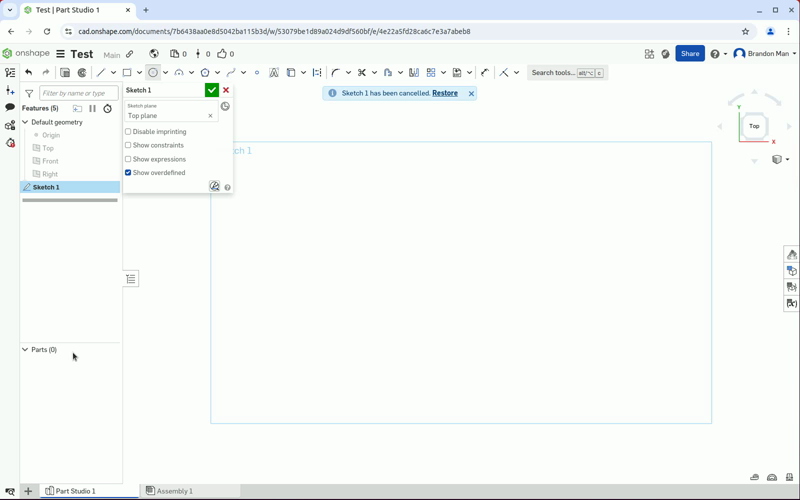
mouse_move(460, 282)
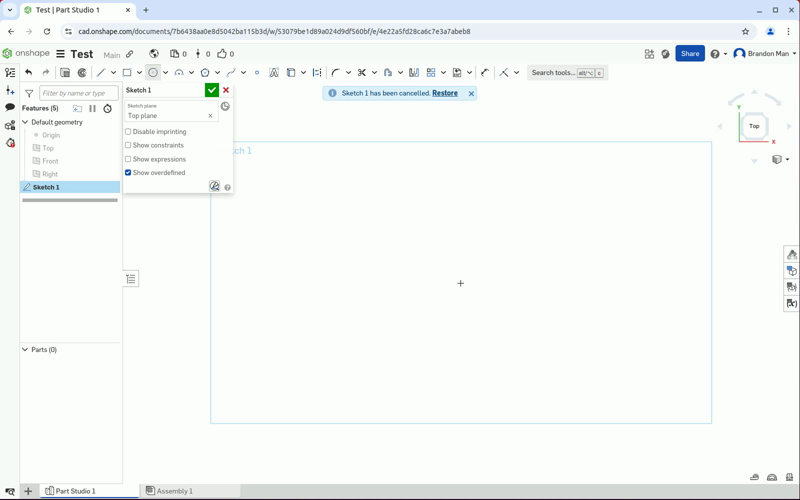
click(460, 282)
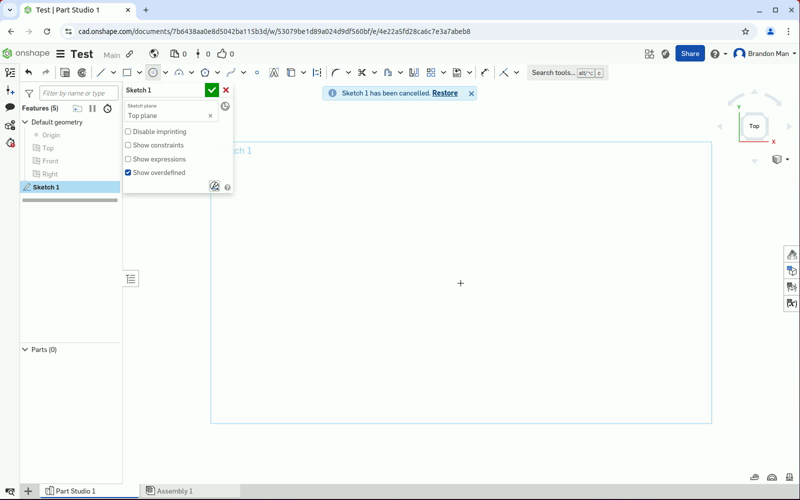
key_up(shift)
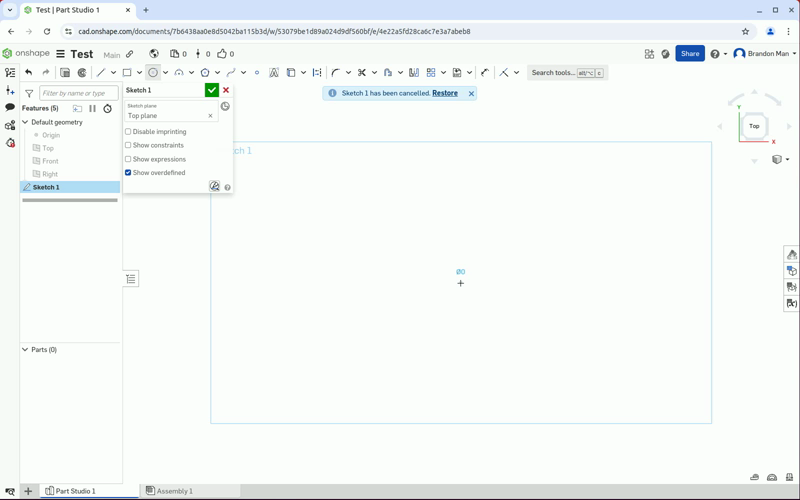
mouse_move(533, 282)
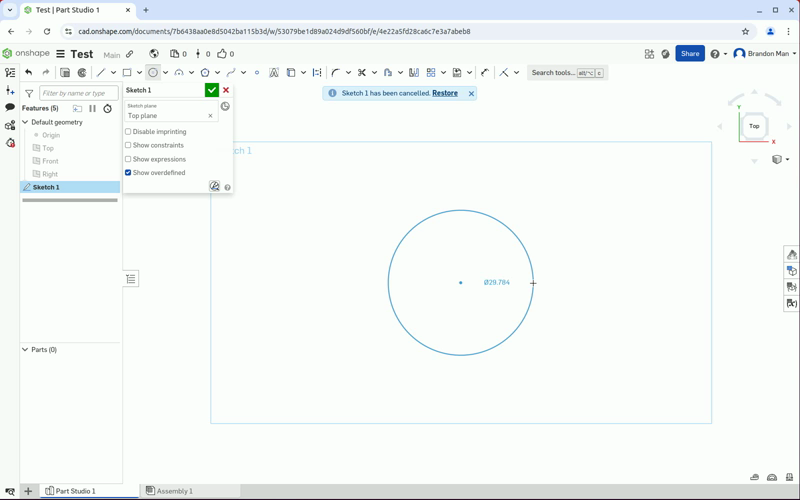
click(533, 282)
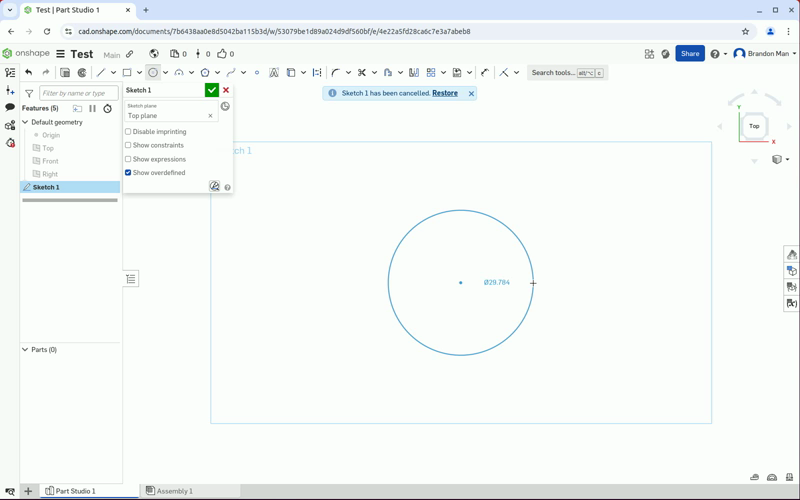
key(esc)
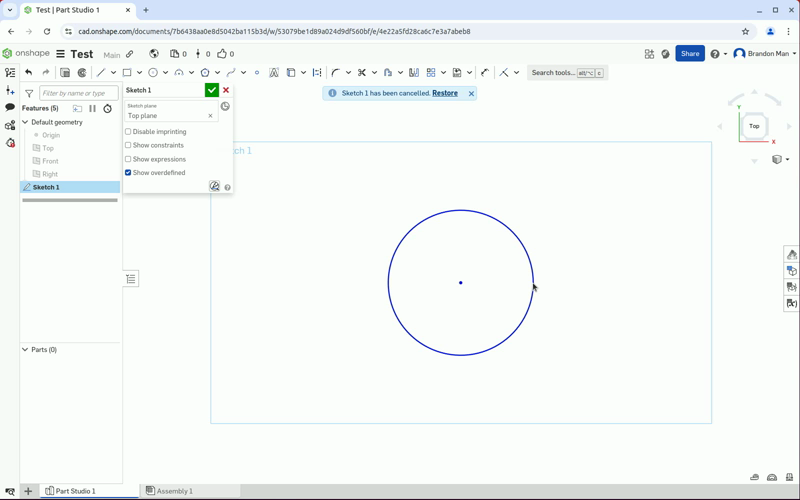
mouse_move(481, 228)
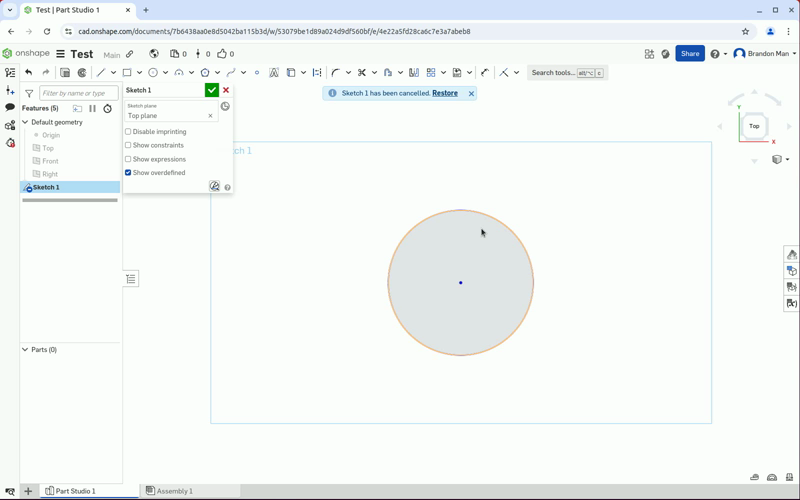
click(481, 228)
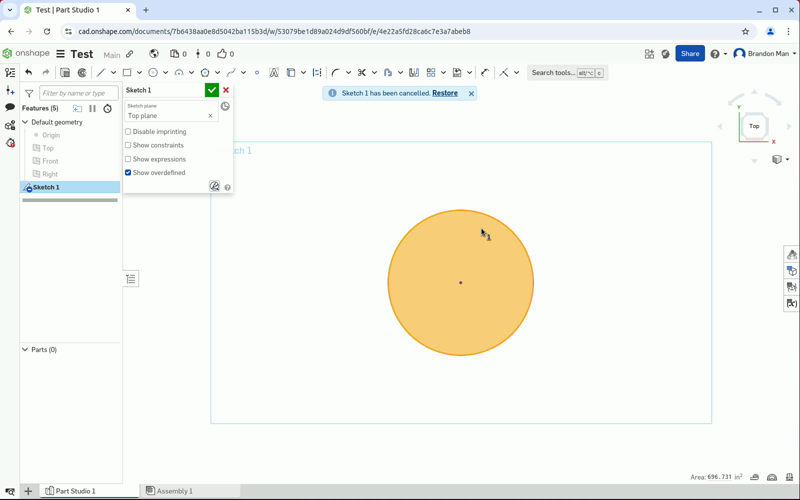
mouse_move(73, 352)
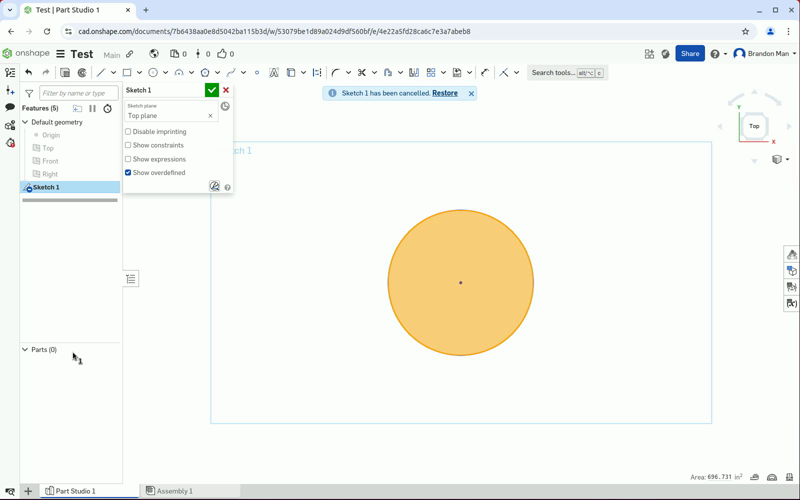
key(shift+y)
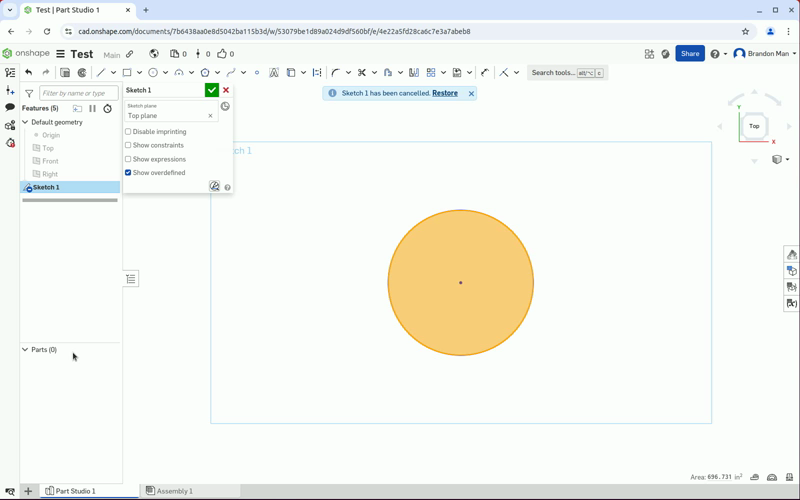
key(shift+e)
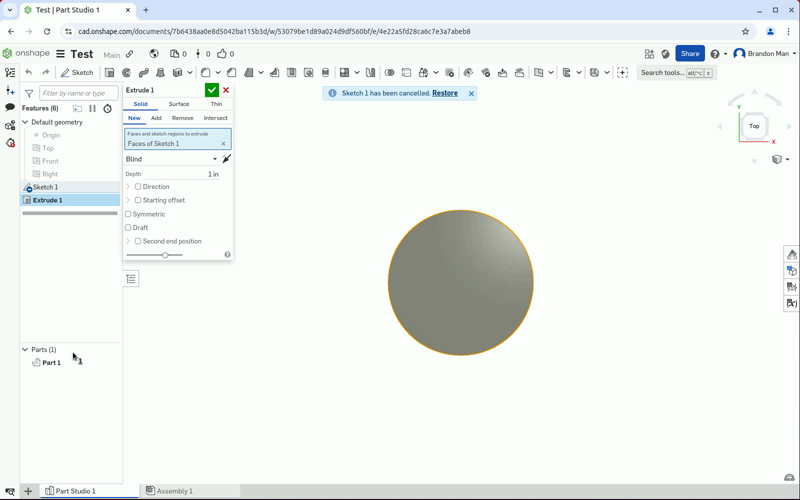
mouse_move(143, 106)
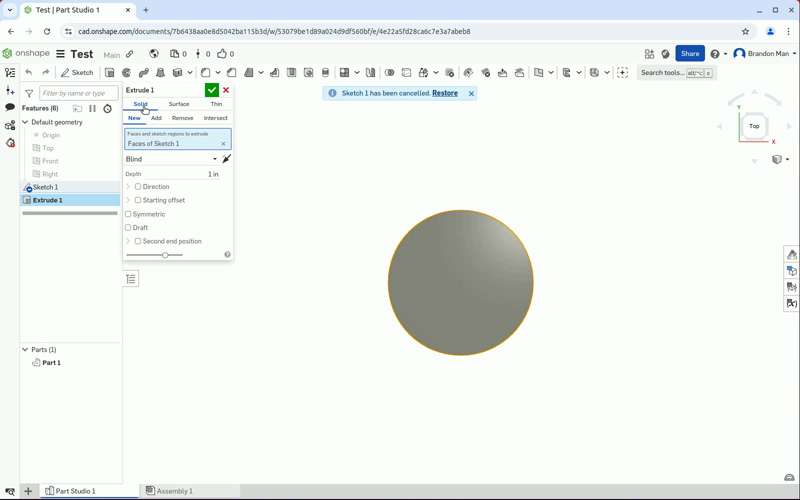
click(143, 106)
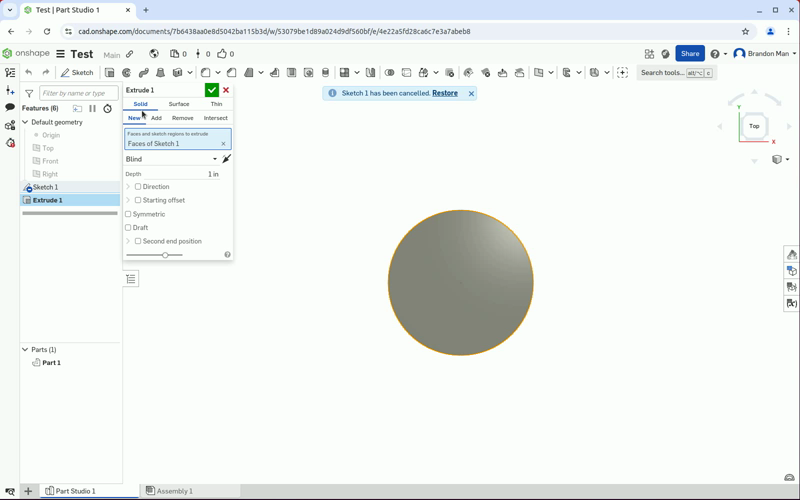
mouse_move(137, 120)
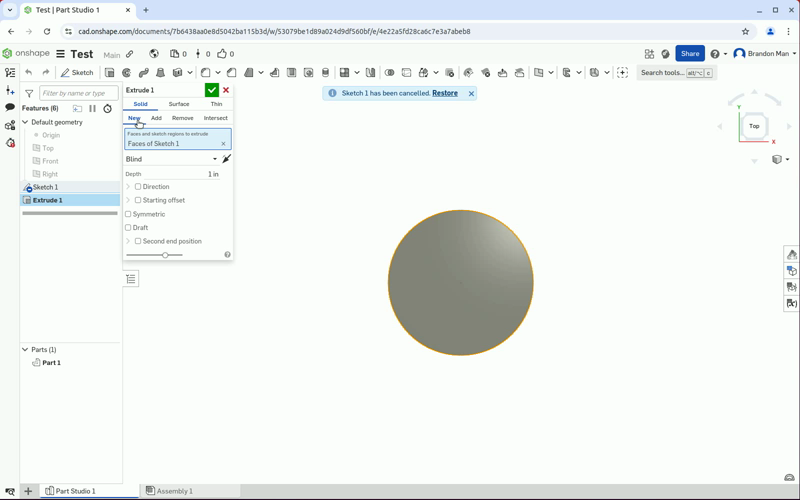
click(137, 120)
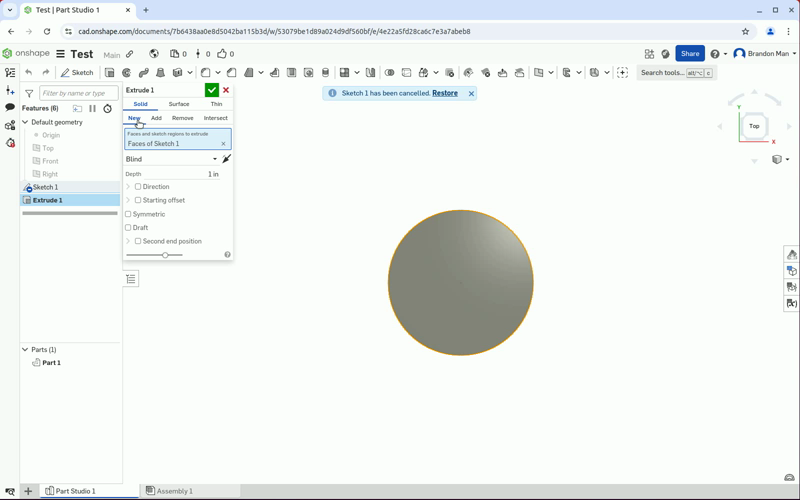
key(tab, 4)
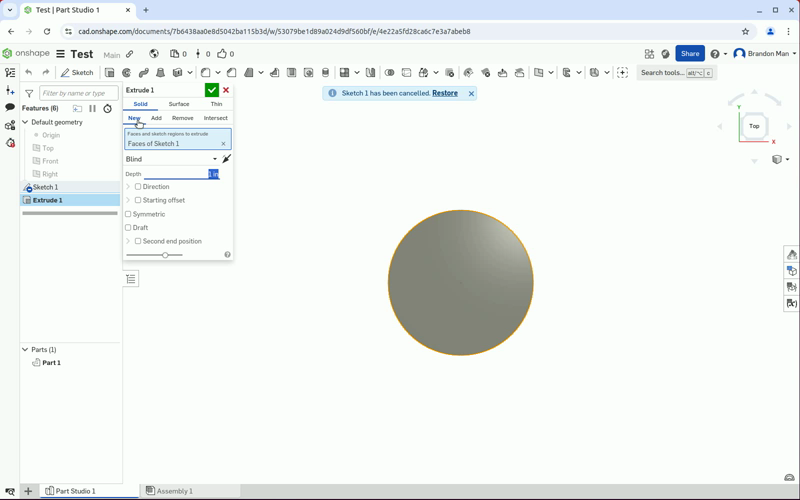
text(8.184)
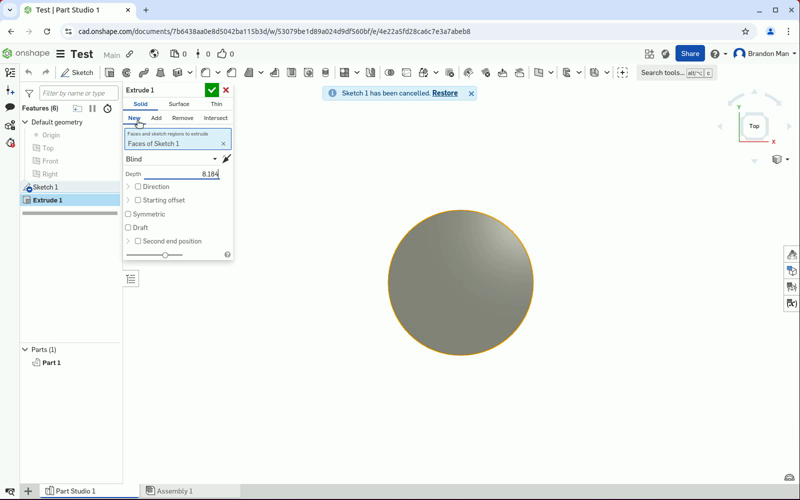
key(enter)
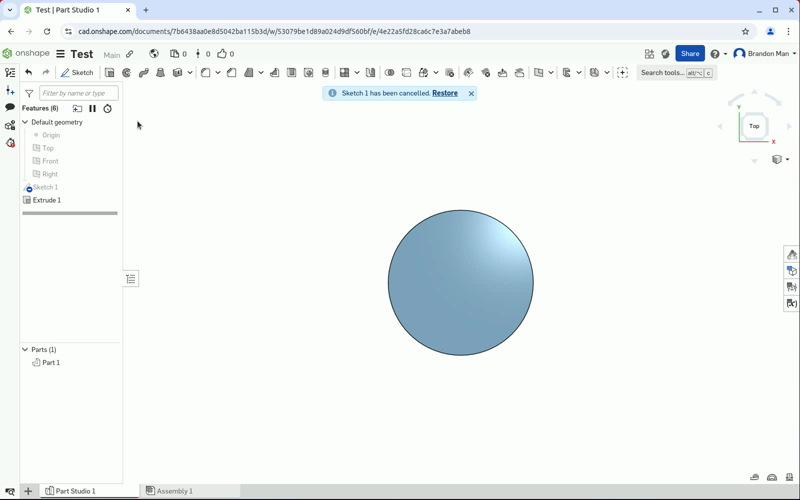
key(shift+h)
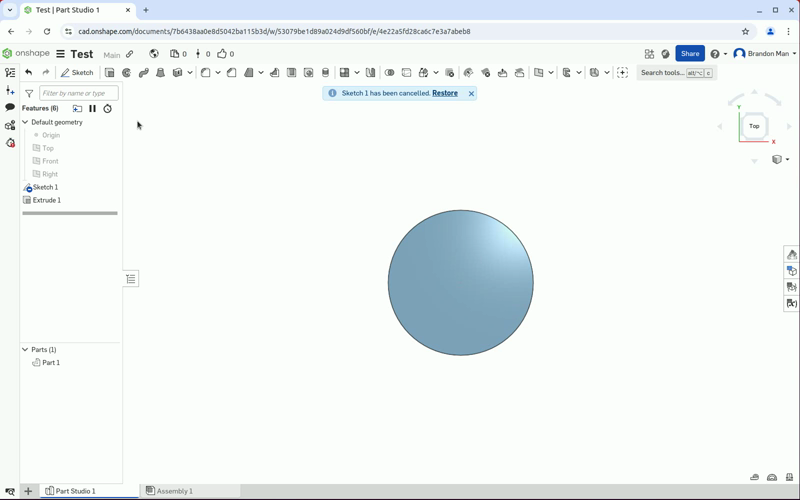
key(shift+h)
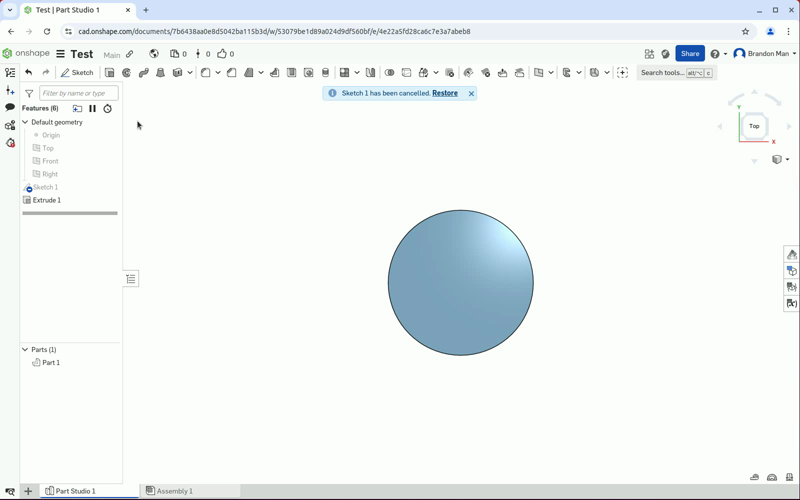
mouse_move(73, 189)
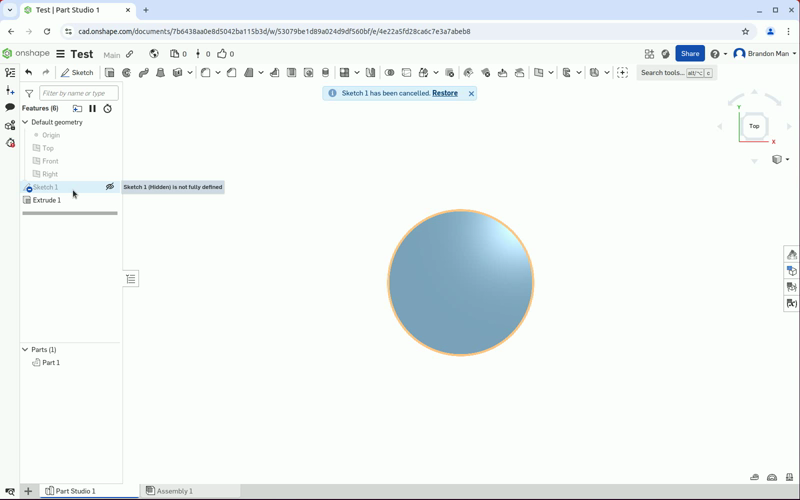
click(73, 189)
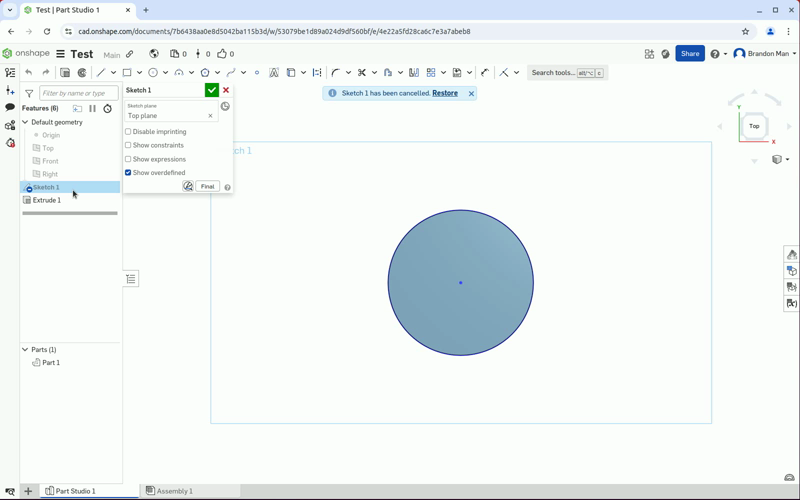
mouse_move(229, 92)
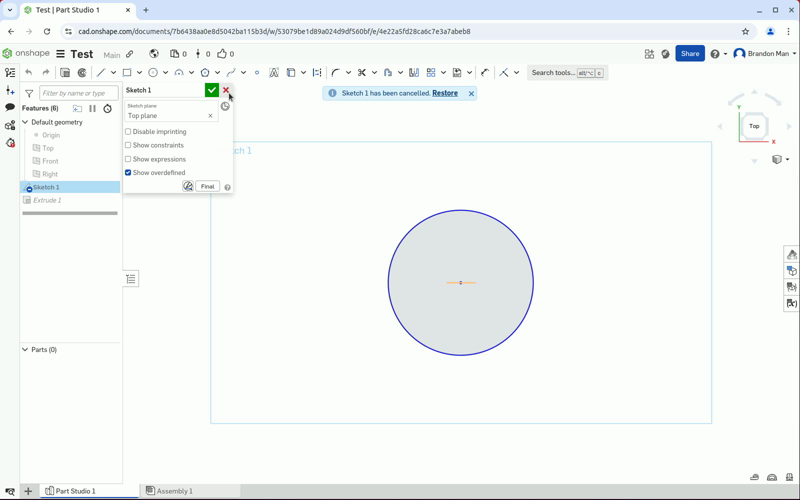
click(229, 92)
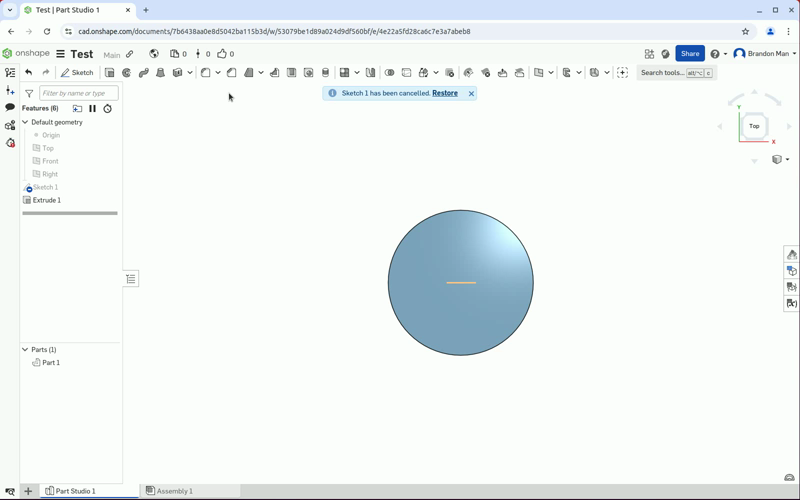
mouse_move(541, 75)
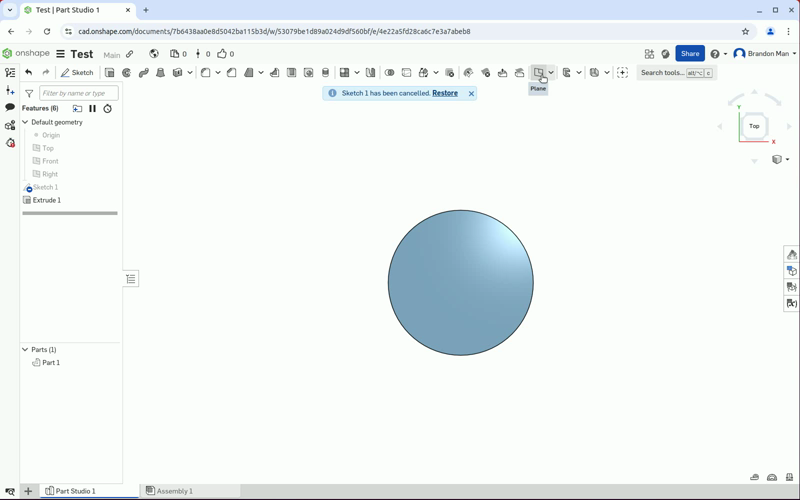
click(541, 75)
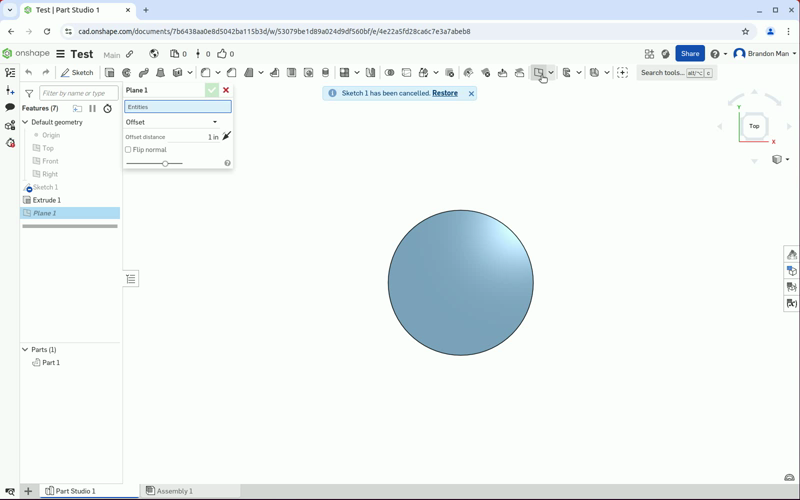
mouse_move(73, 150)
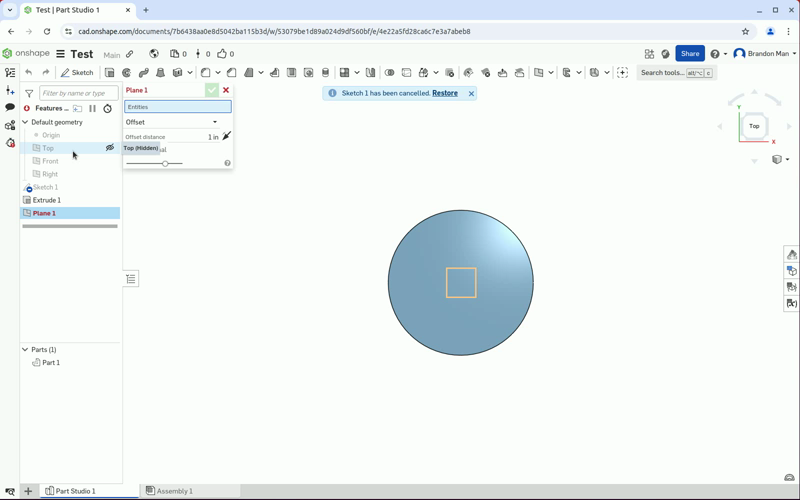
click(73, 150)
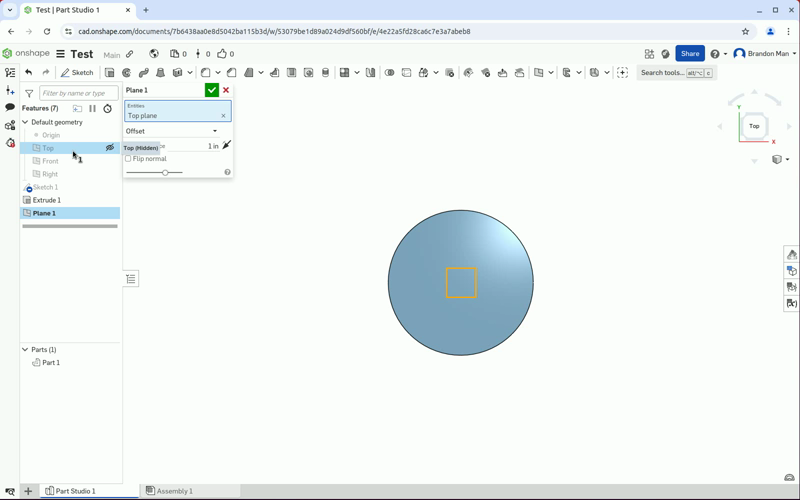
key(tab, 2)
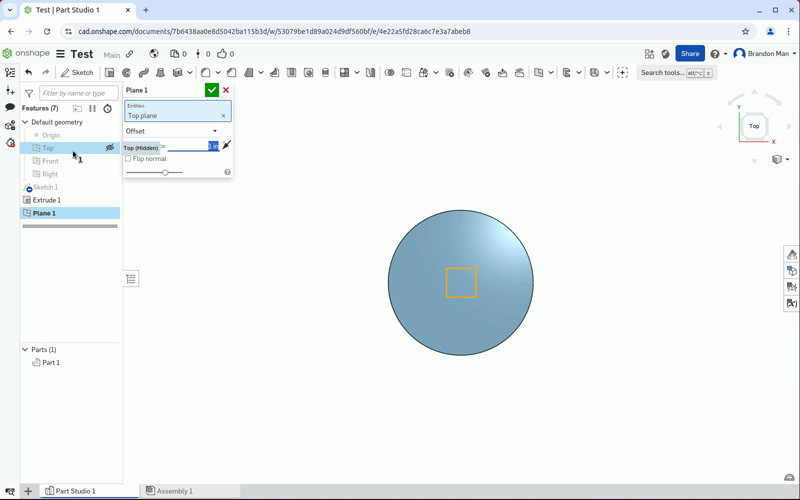
text(8.196)
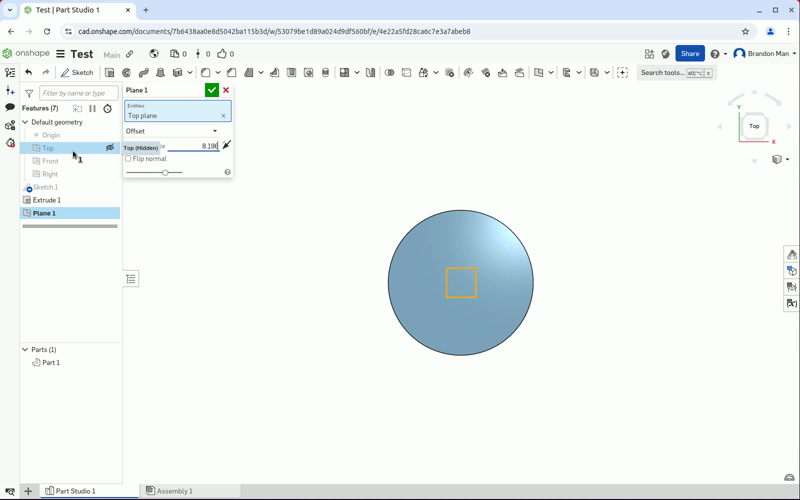
key(enter, 2)
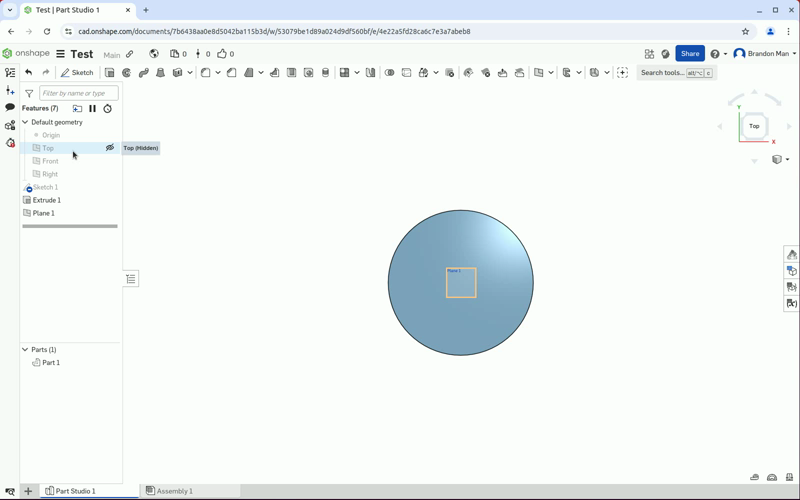
key(shift+s)
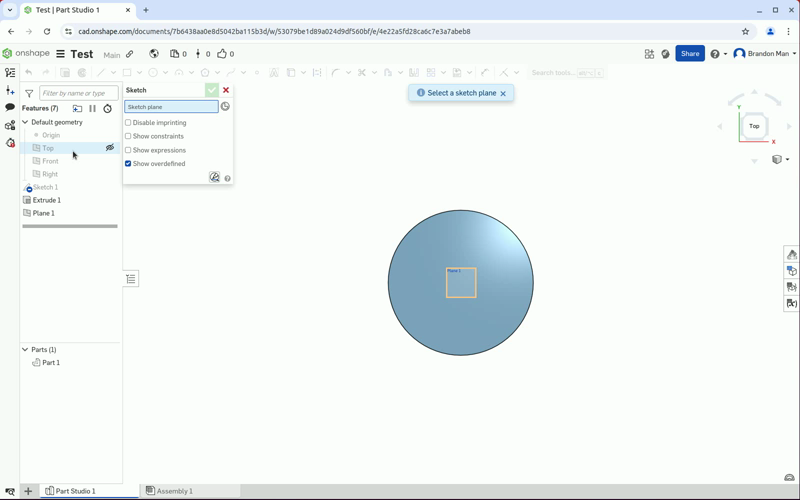
mouse_move(73, 215)
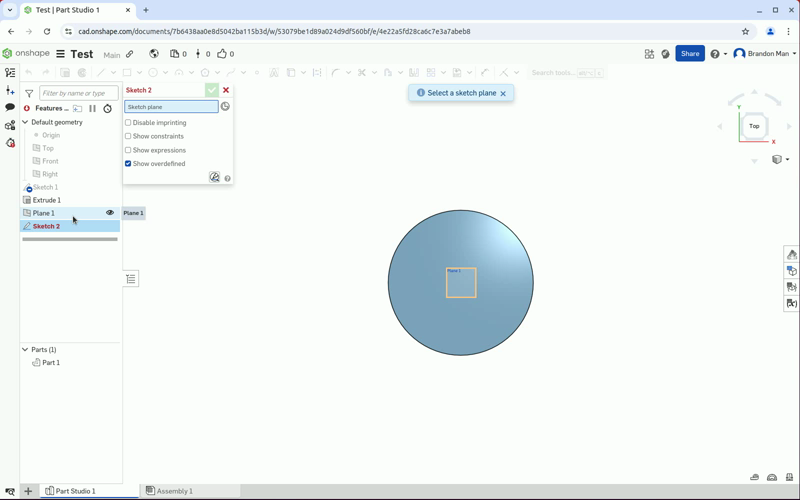
click(73, 215)
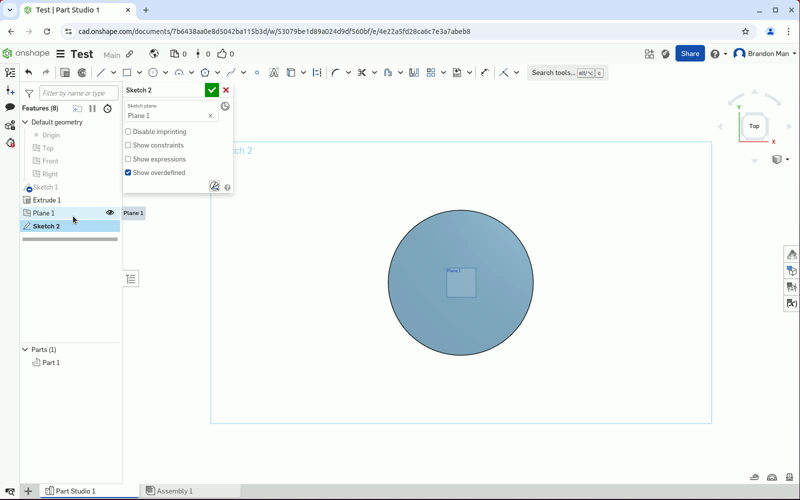
mouse_move(73, 352)
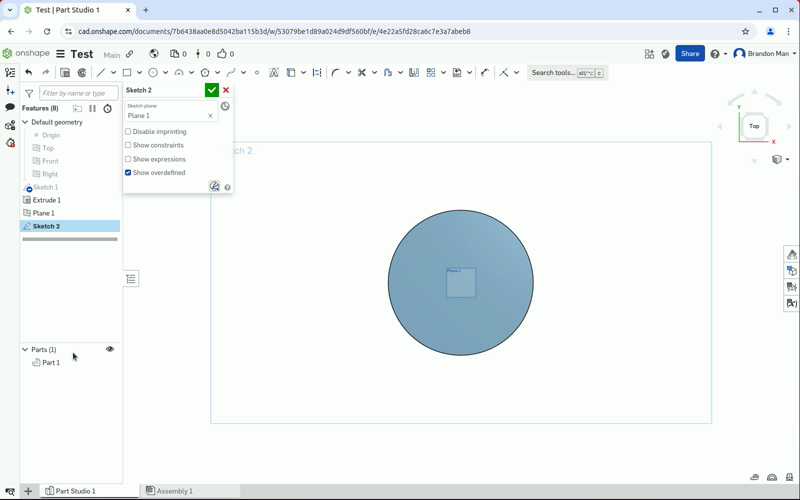
key(y)
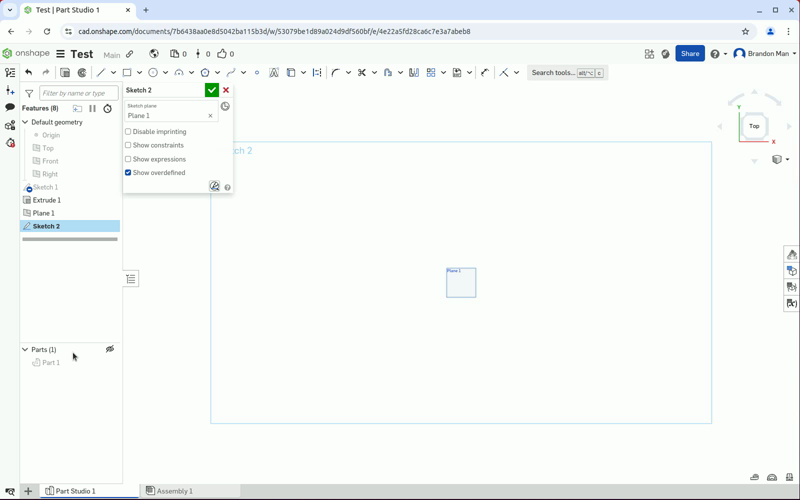
key(c)
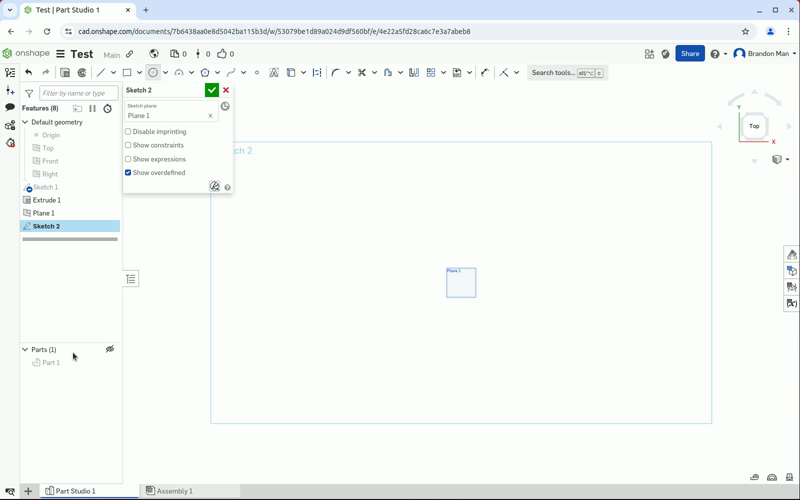
key_down(shift)
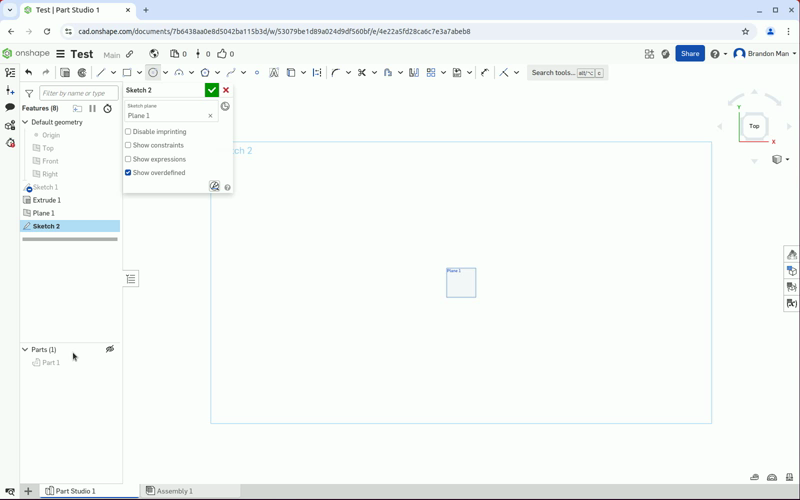
mouse_move(460, 282)
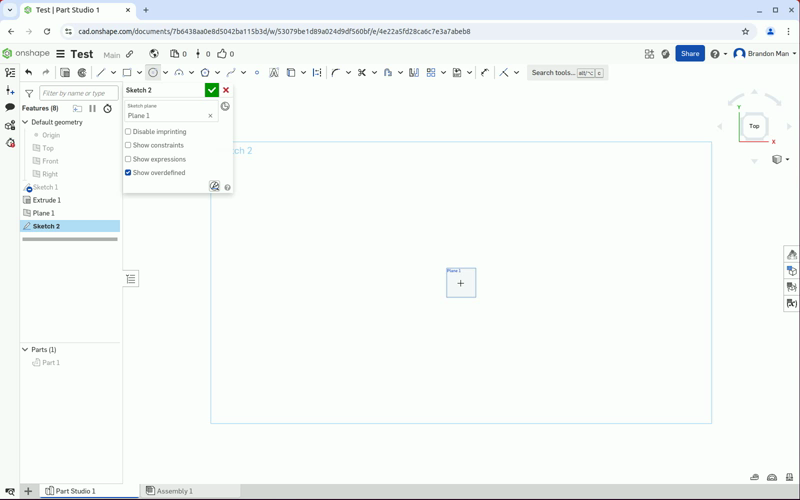
click(460, 282)
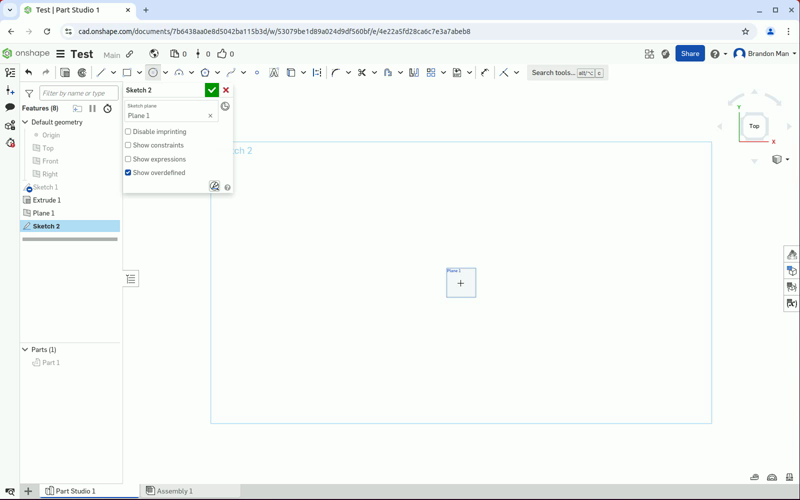
key_up(shift)
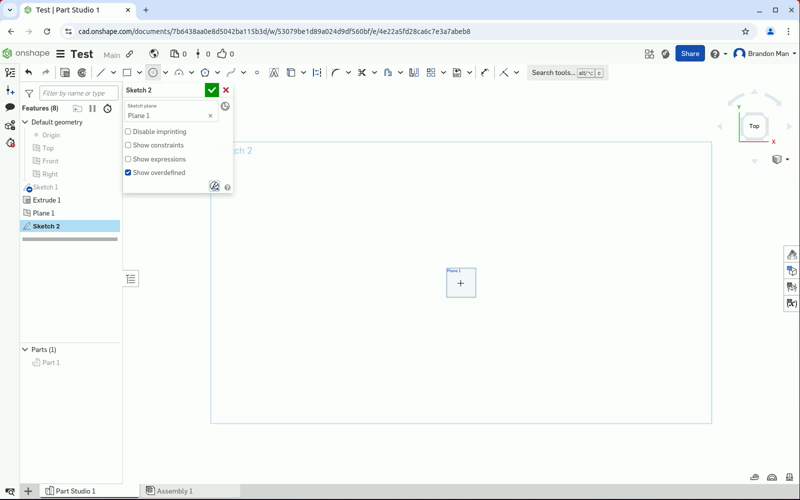
mouse_move(511, 282)
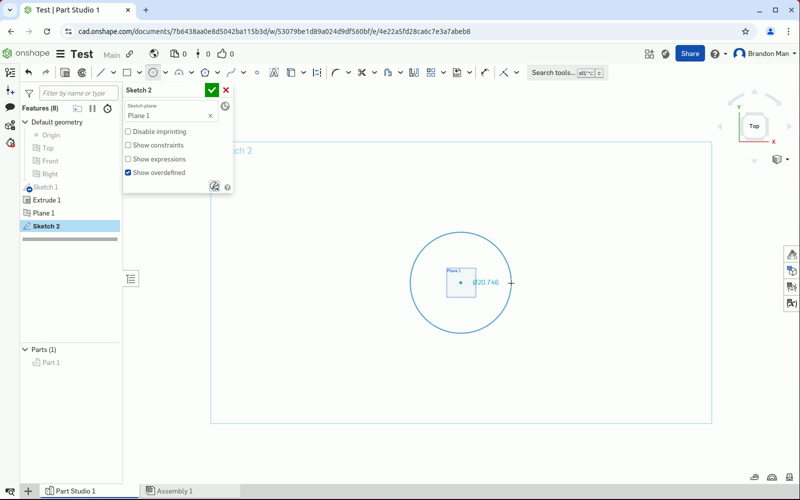
click(511, 282)
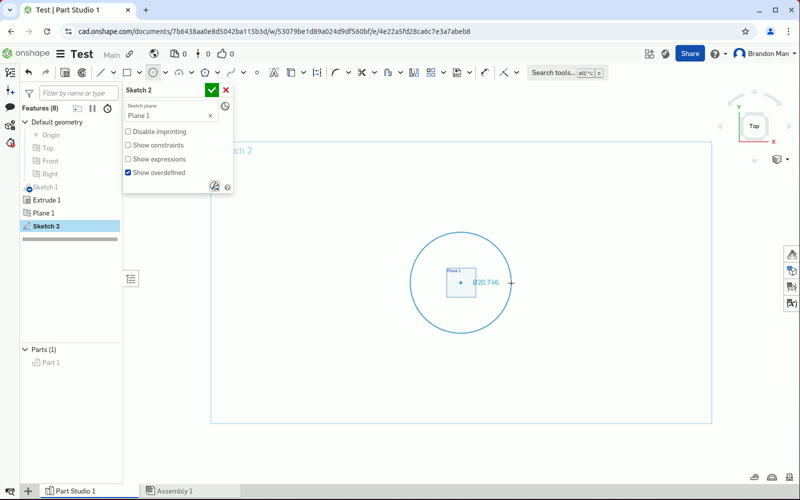
key(esc)
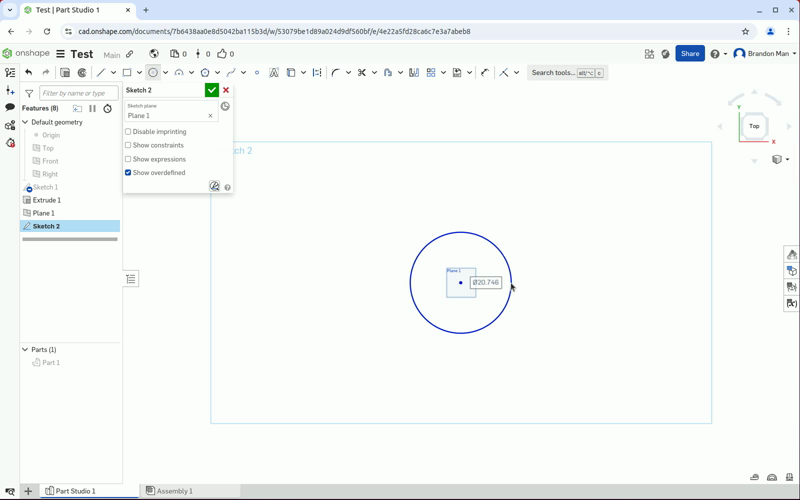
mouse_move(421, 294)
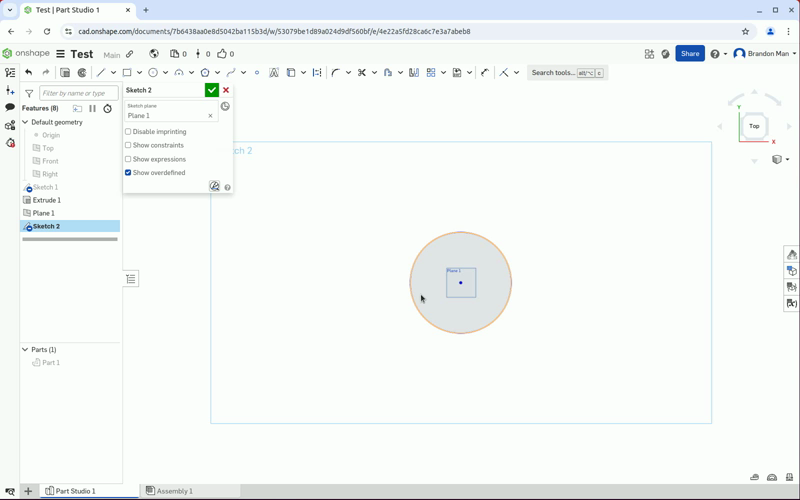
click(421, 294)
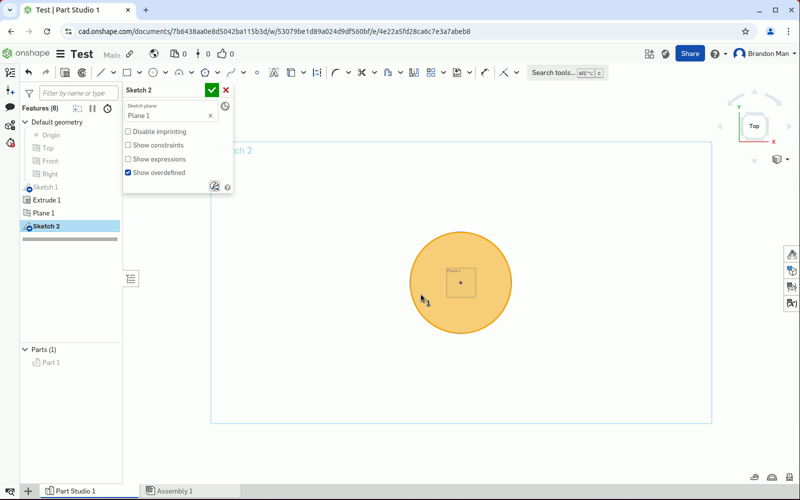
mouse_move(73, 352)
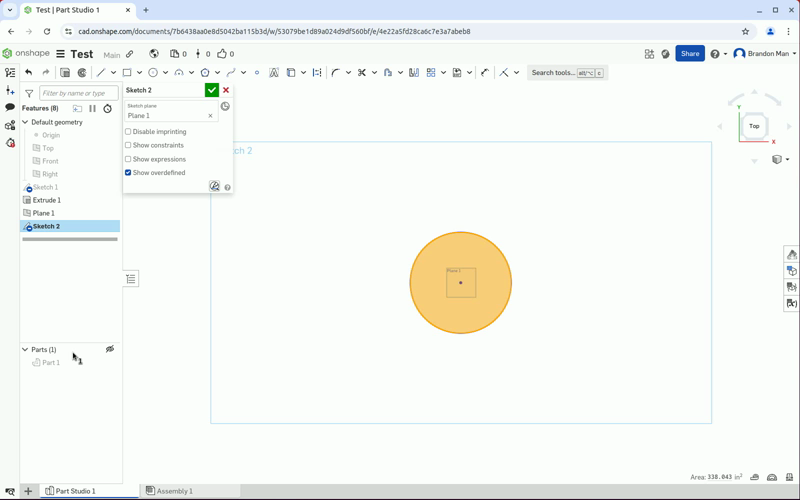
key(shift+y)
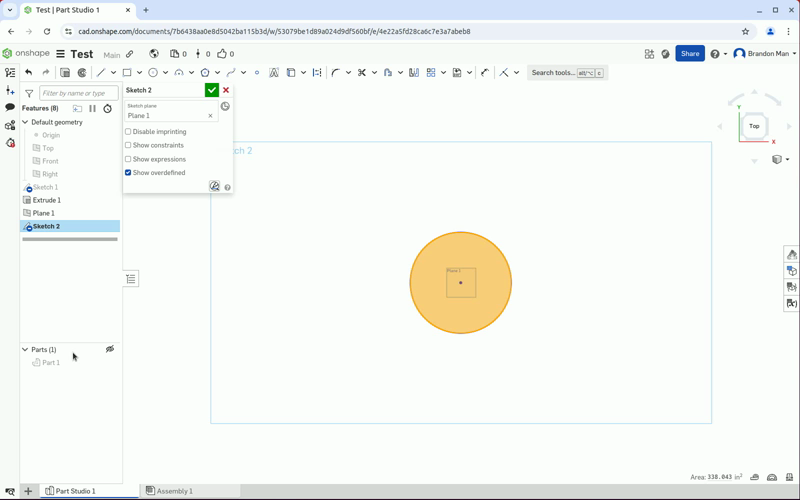
key(shift+e)
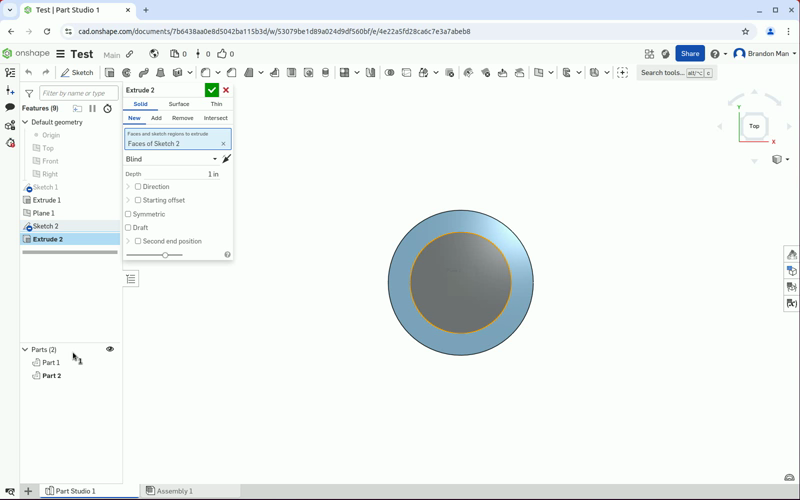
mouse_move(143, 106)
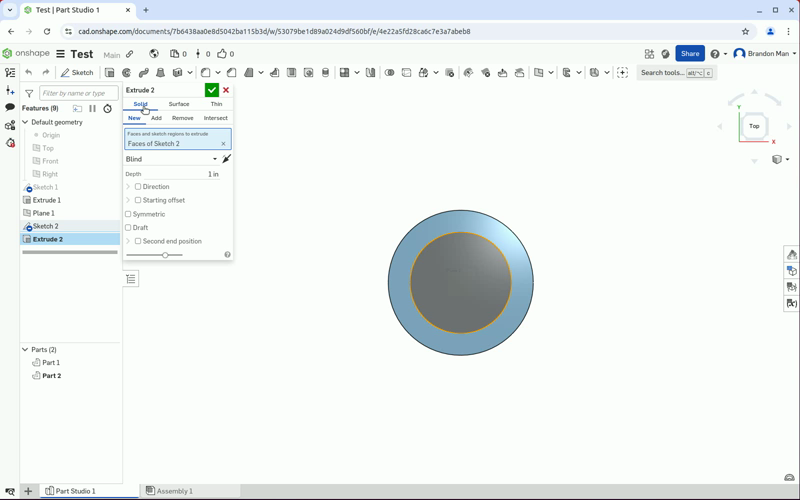
click(143, 106)
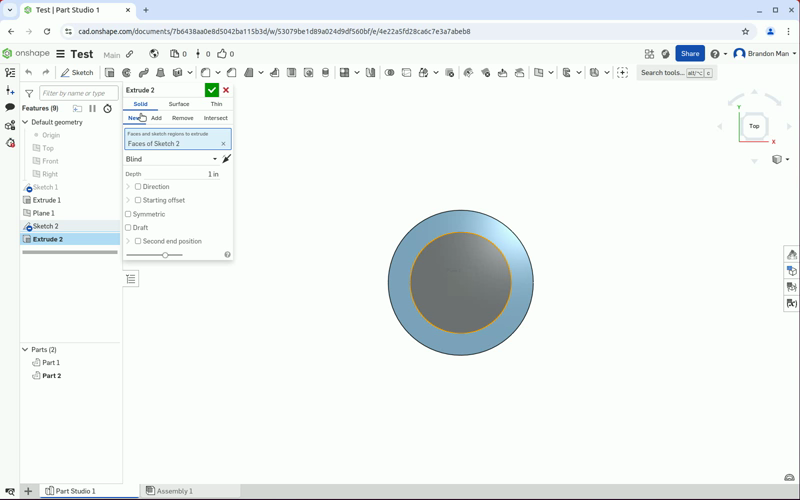
mouse_move(137, 120)
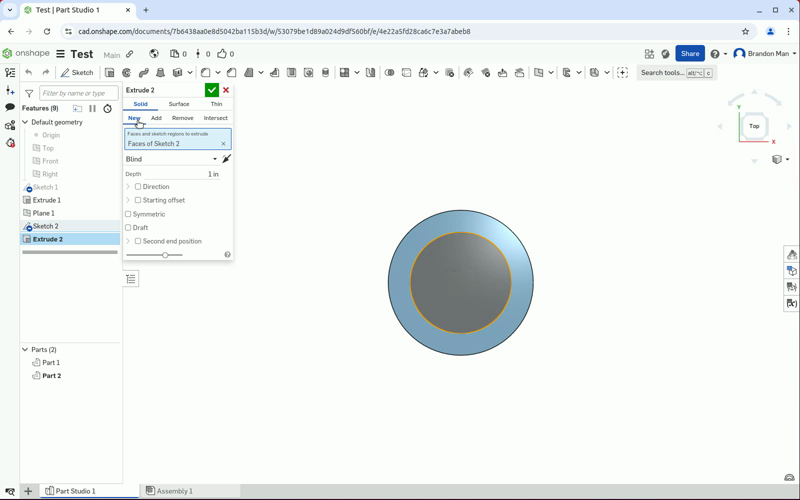
click(137, 120)
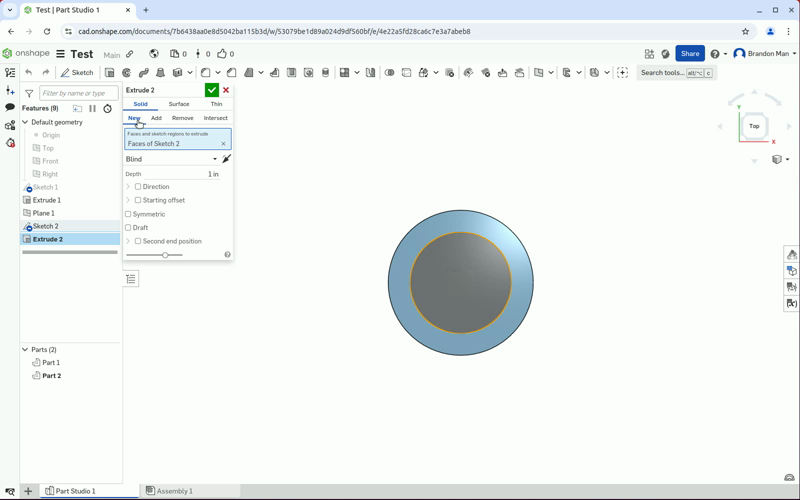
key(tab, 4)
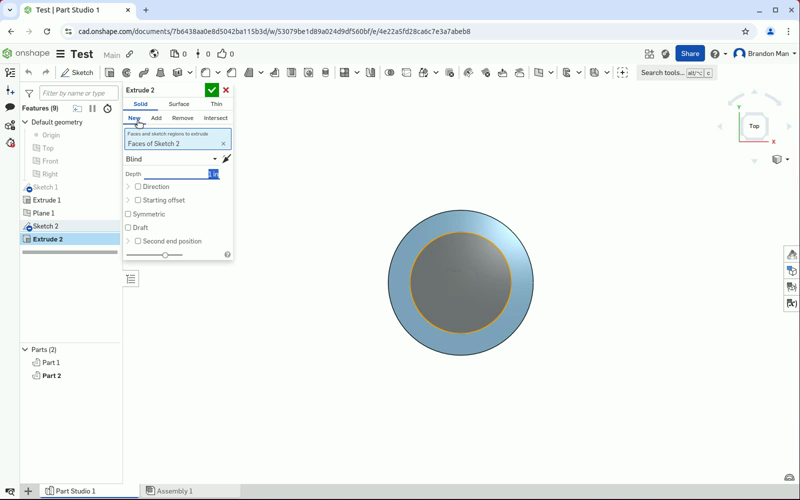
text(11.554)
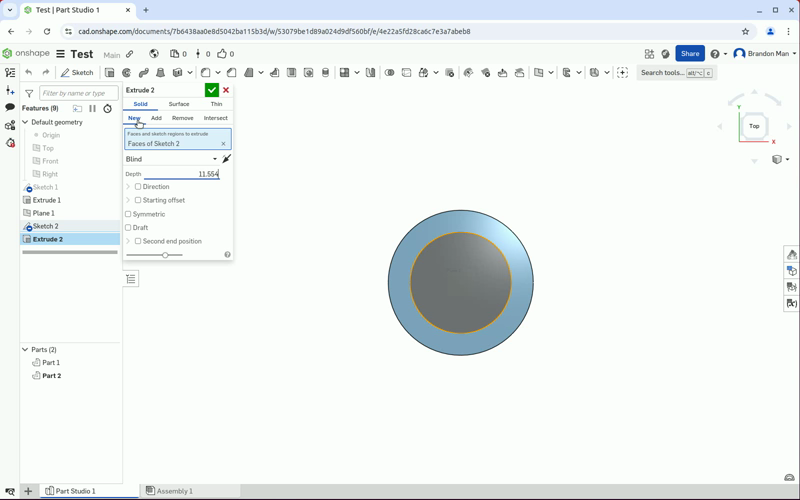
key(enter)
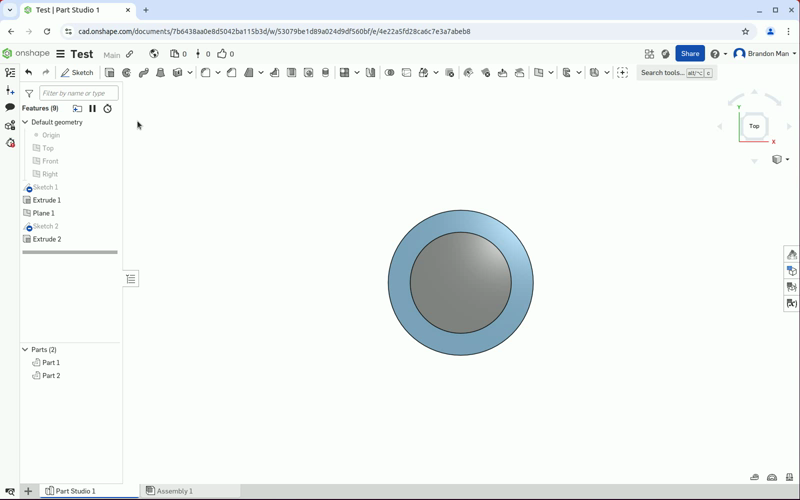
key(shift+h)
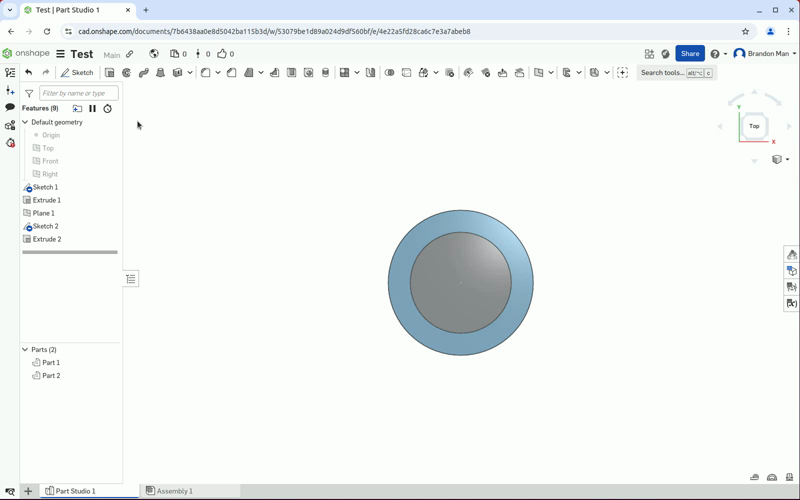
key(shift+h)
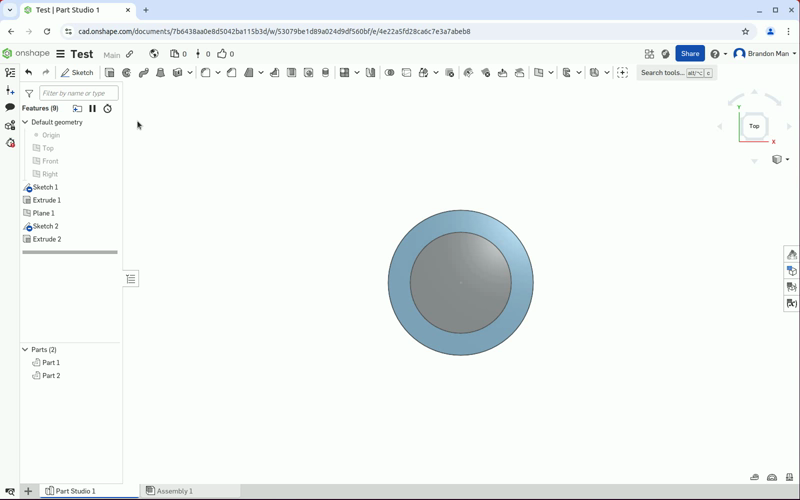
key(shift+7)
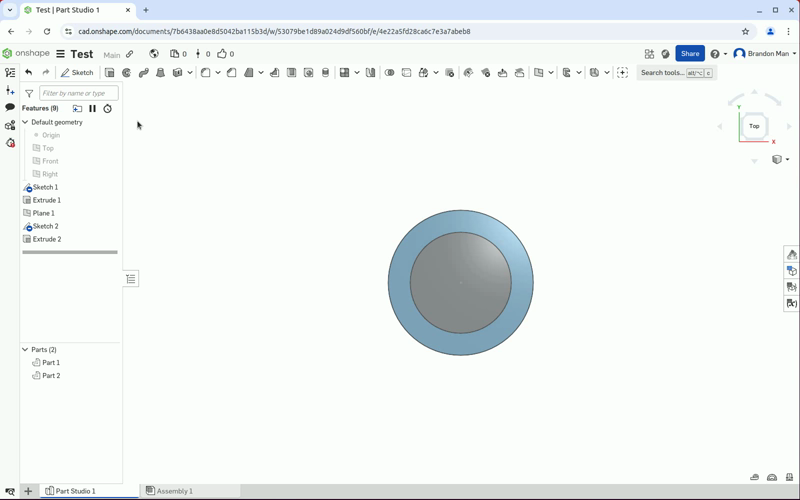
key(up, 3)
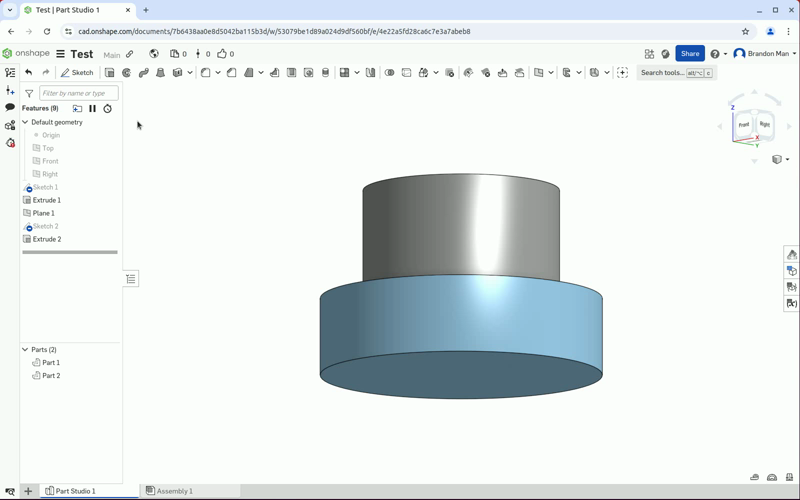
key(left, 3)
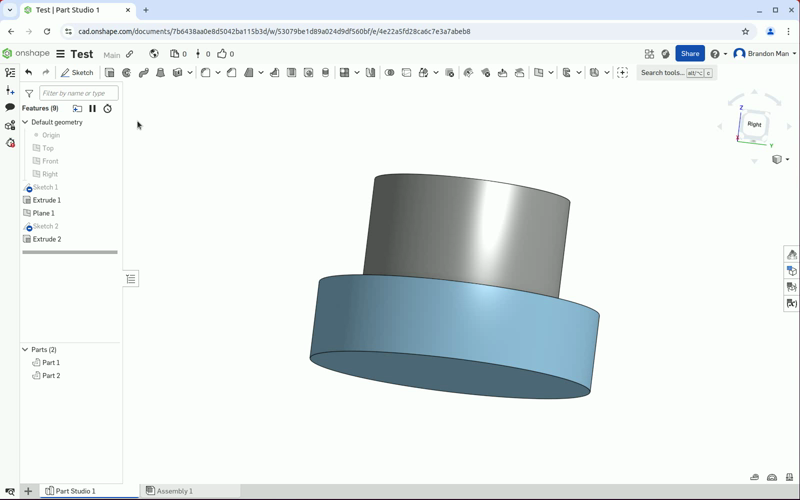
key(right, 3)
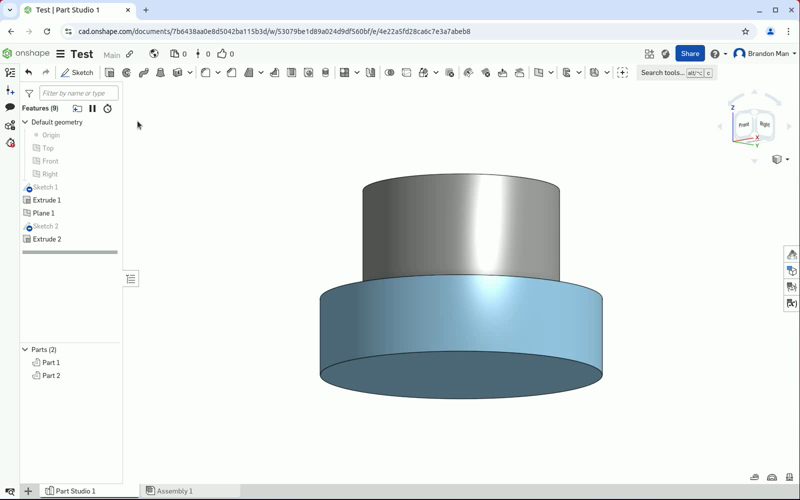
key(down, 3)
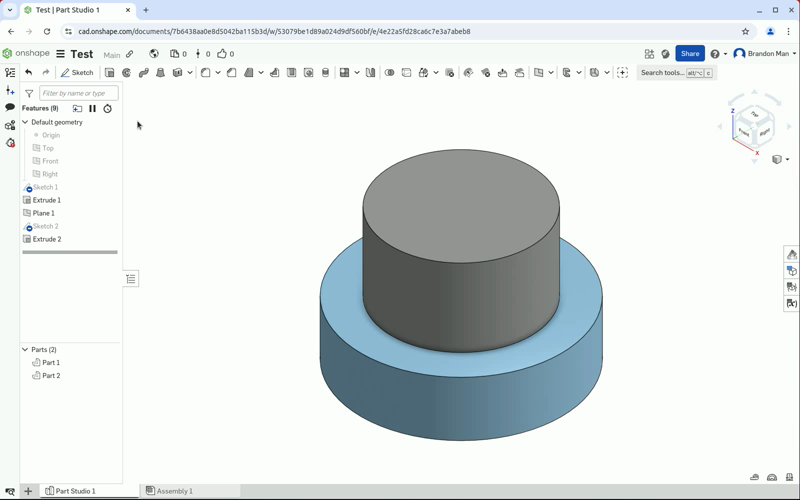
mouse_move(73, 189)
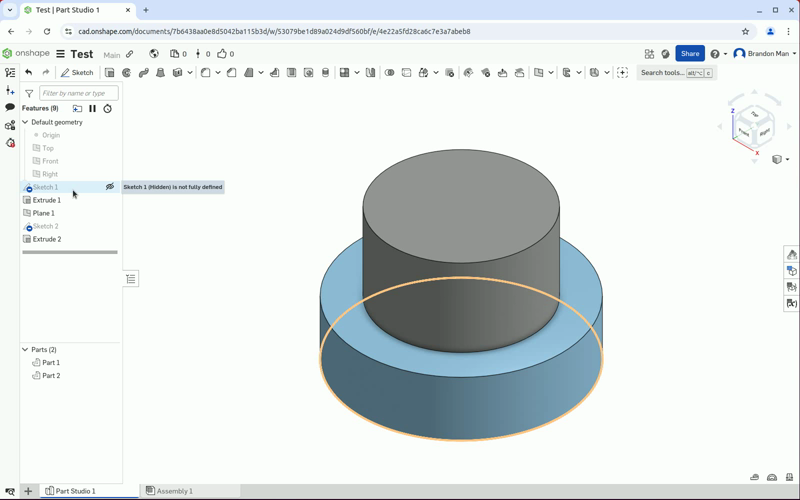
click(73, 189)